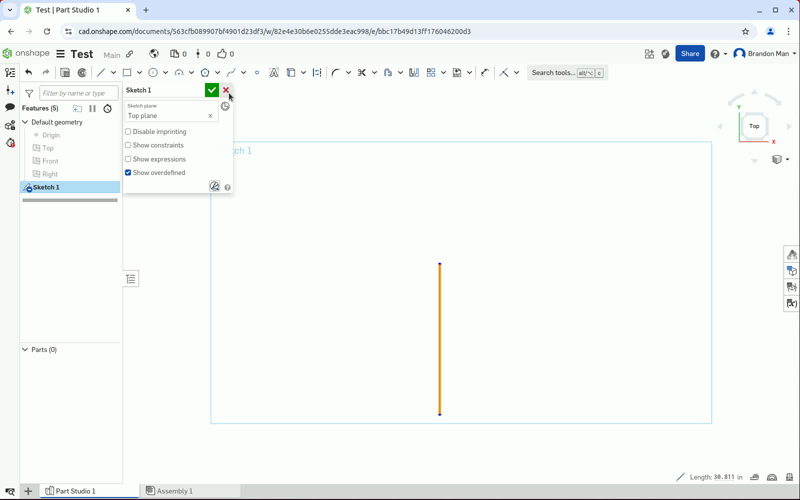
key(shift+h)
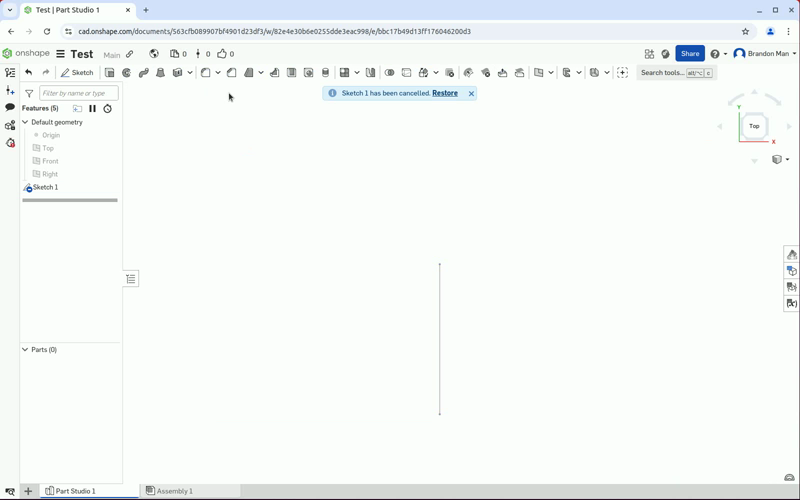
key(shift+s)
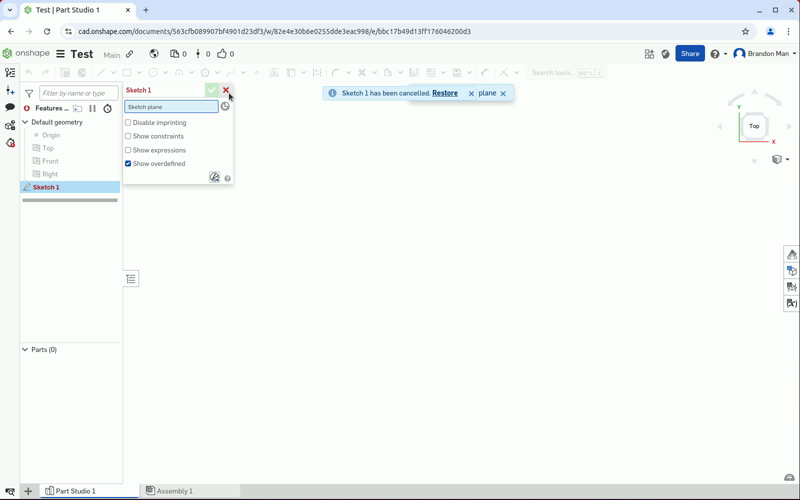
mouse_move(73, 150)
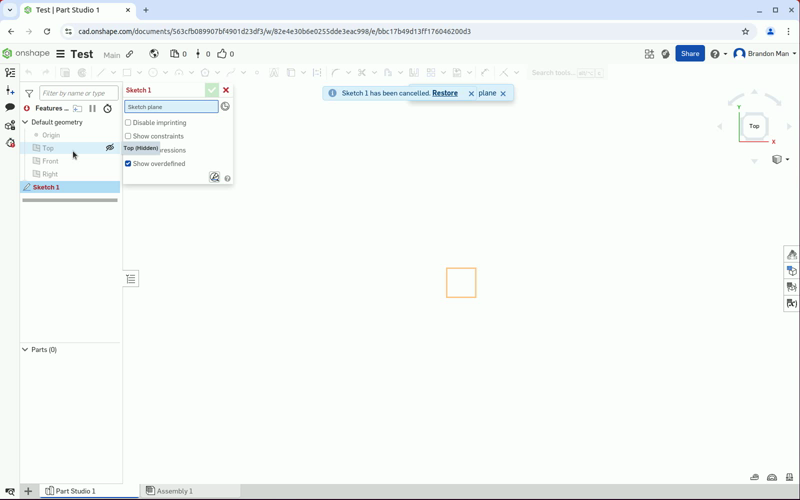
click(73, 150)
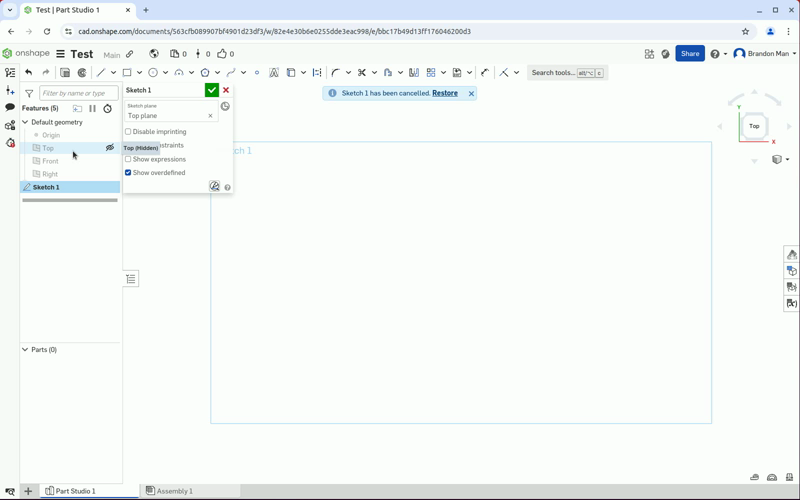
mouse_move(73, 352)
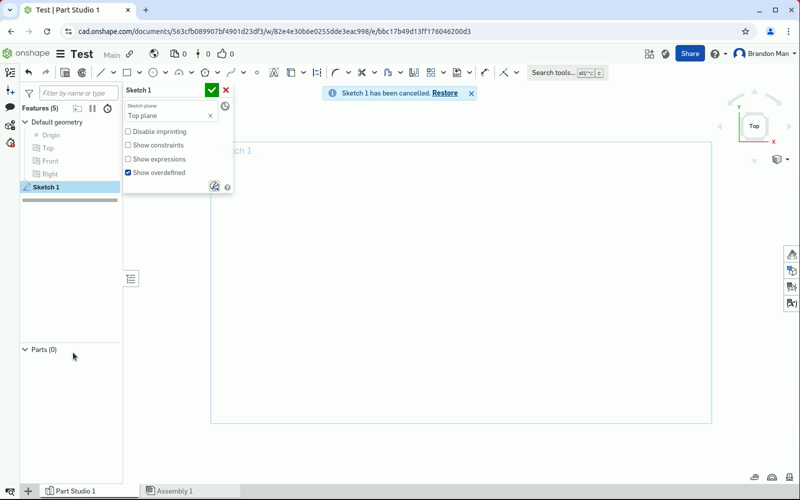
key(y)
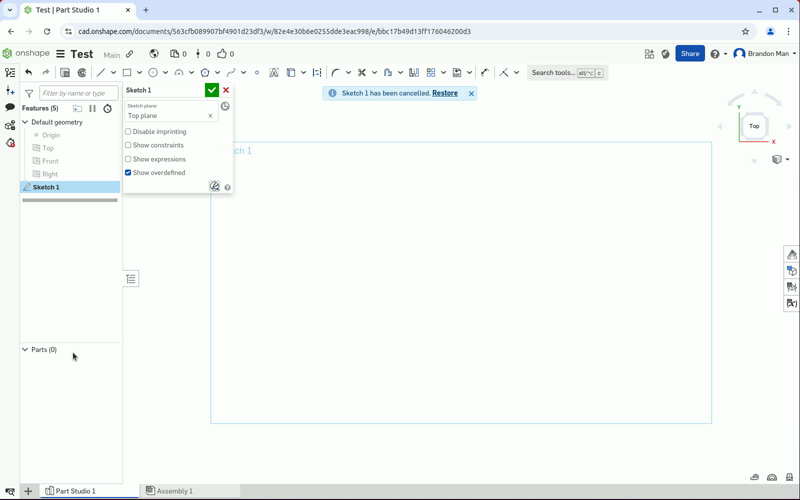
key(c)
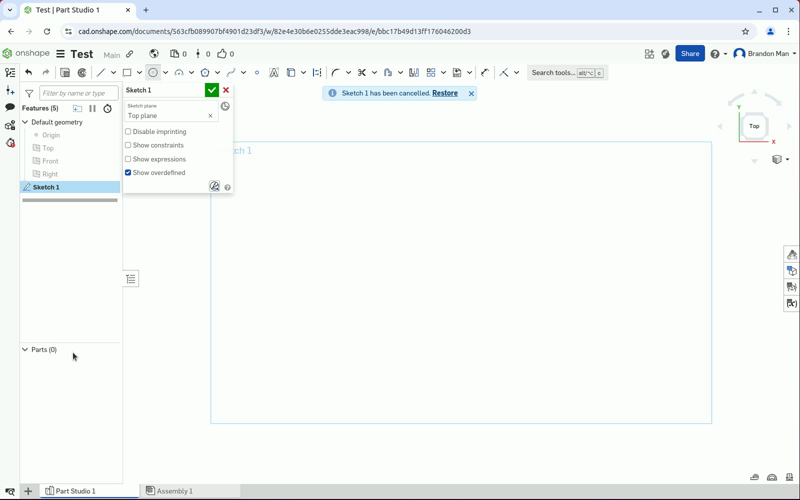
key_down(shift)
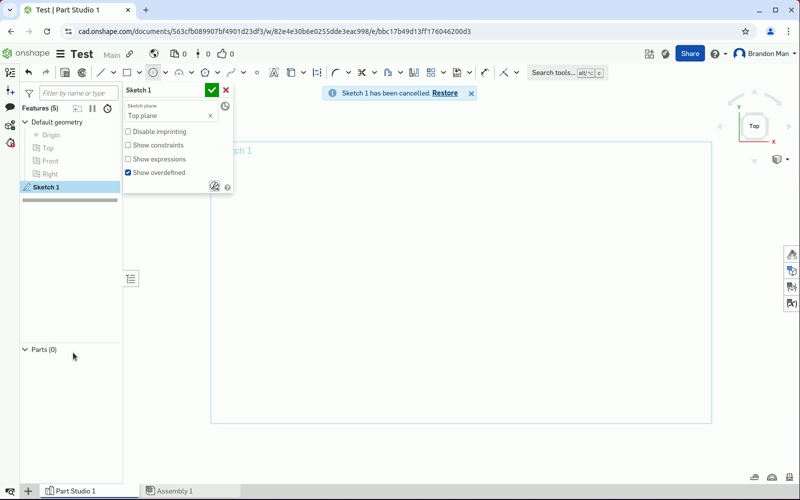
mouse_move(461, 282)
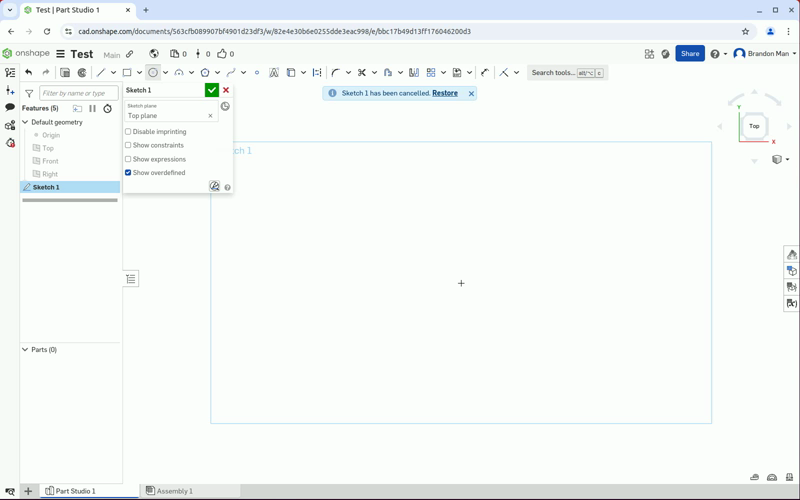
click(461, 282)
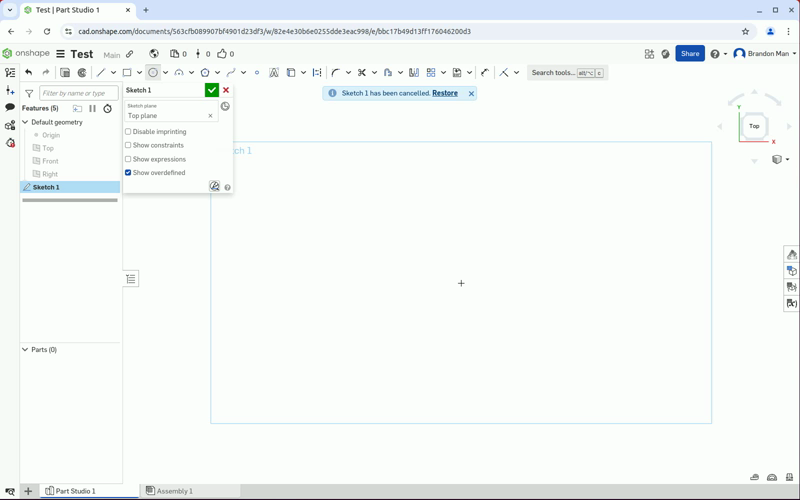
key_up(shift)
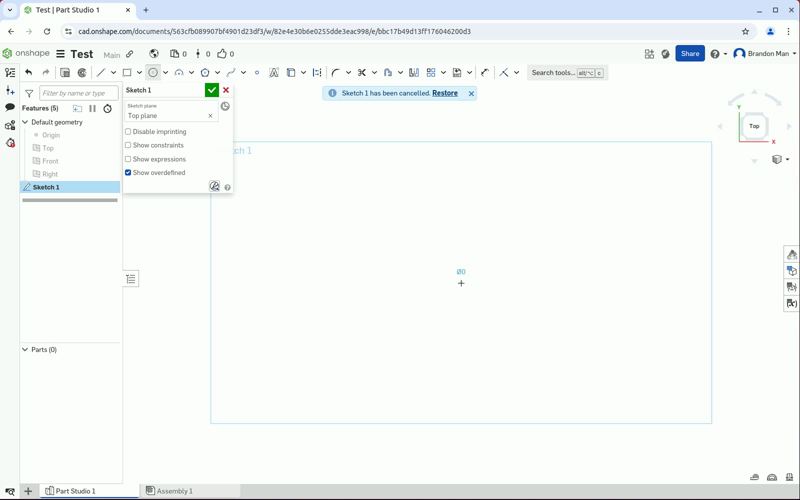
mouse_move(572, 282)
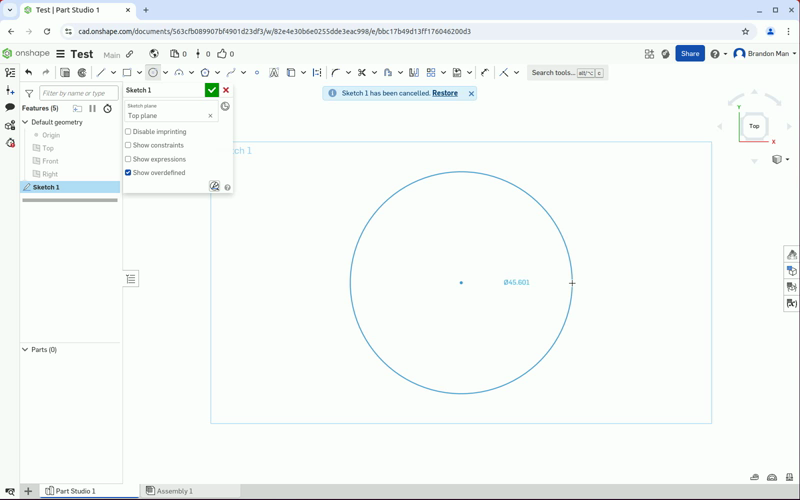
click(572, 282)
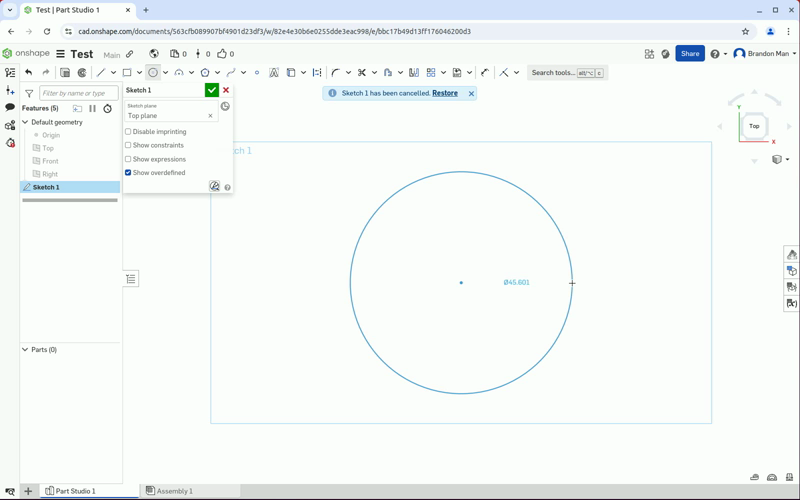
key(esc)
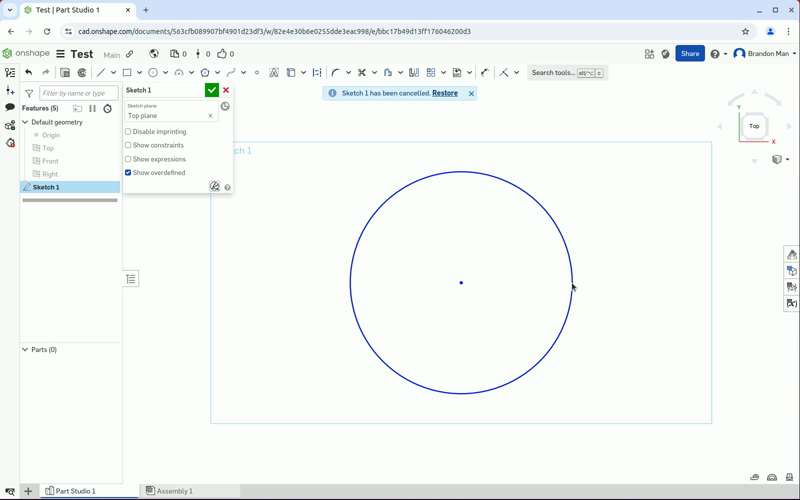
mouse_move(423, 340)
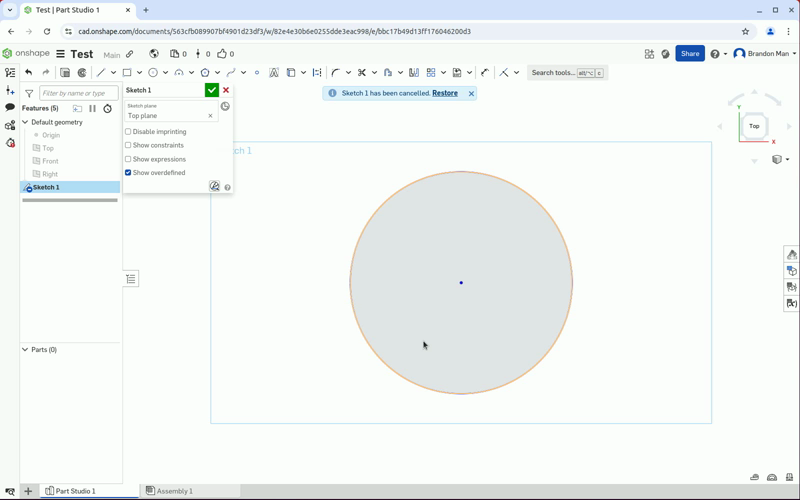
click(423, 340)
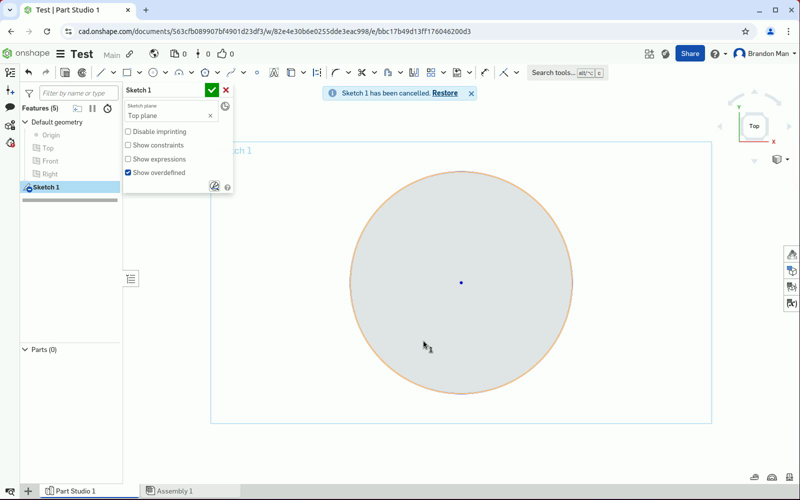
mouse_move(73, 352)
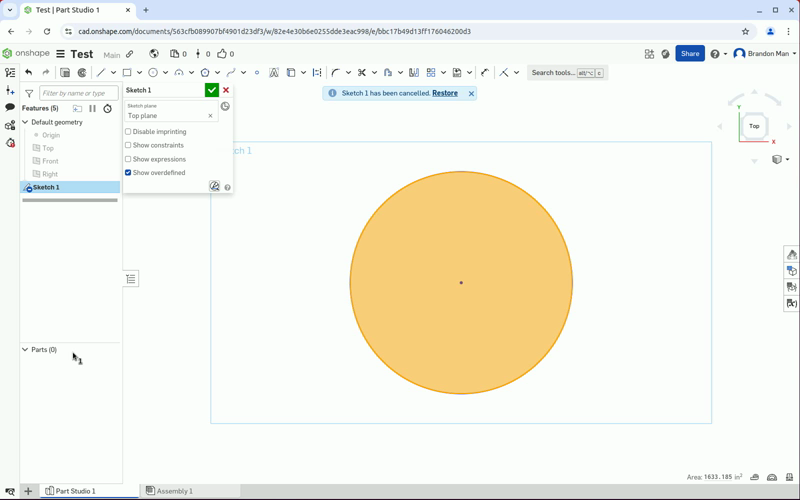
key(shift+y)
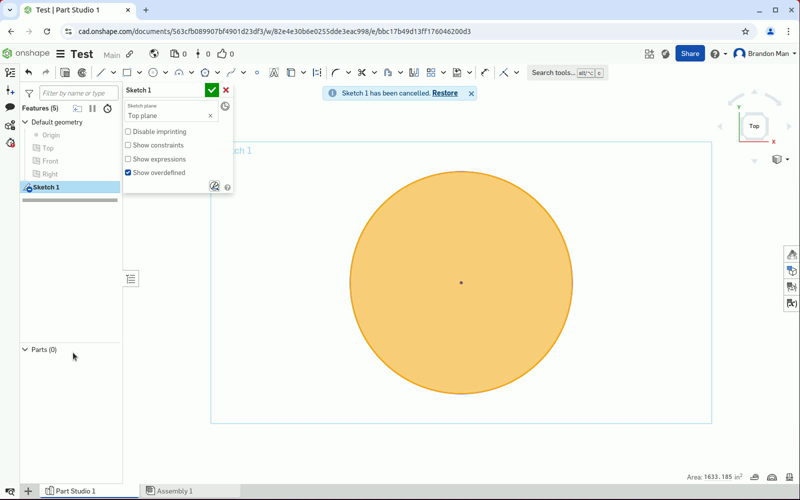
key(shift+e)
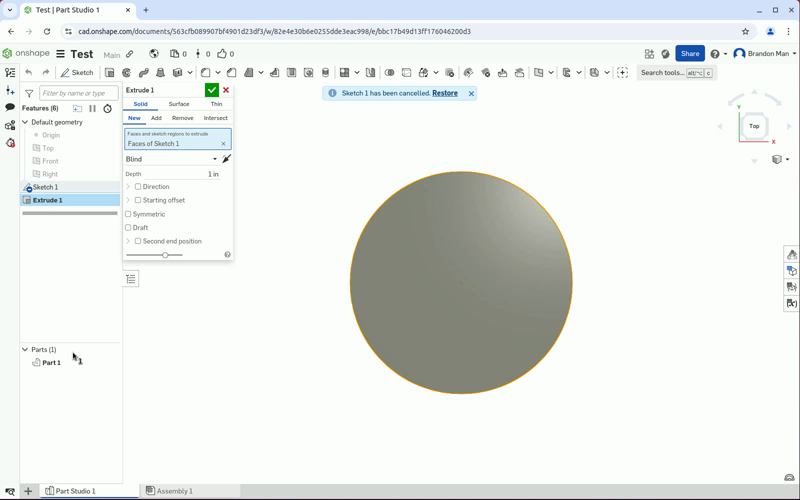
mouse_move(143, 106)
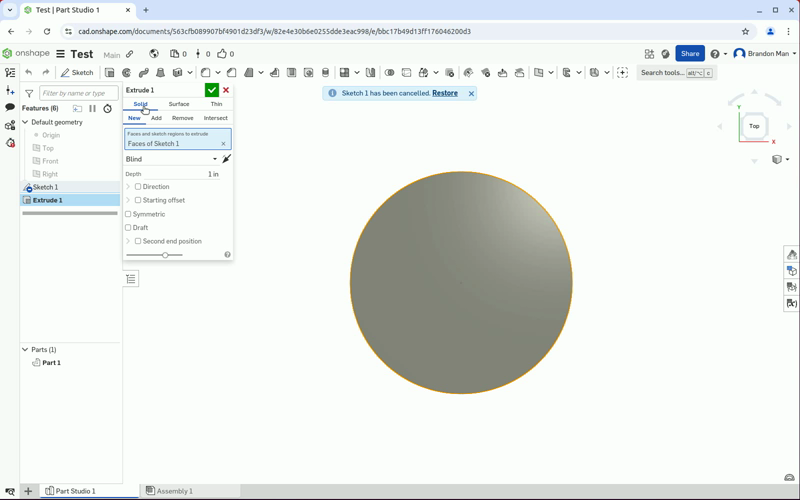
click(143, 106)
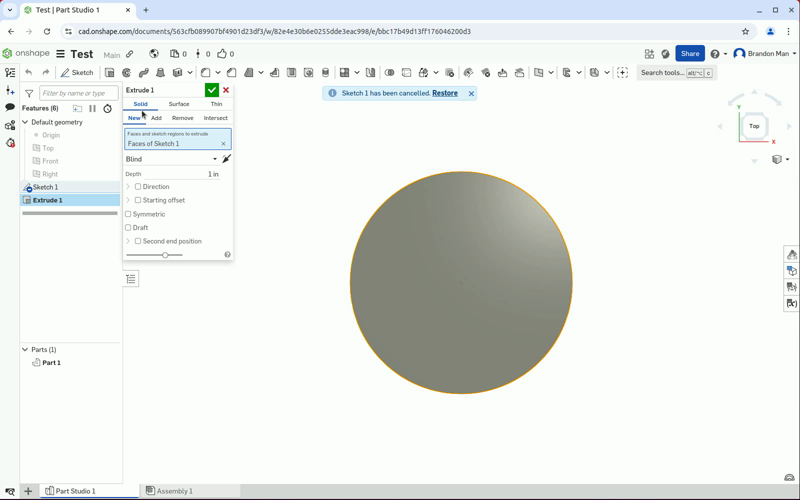
mouse_move(137, 120)
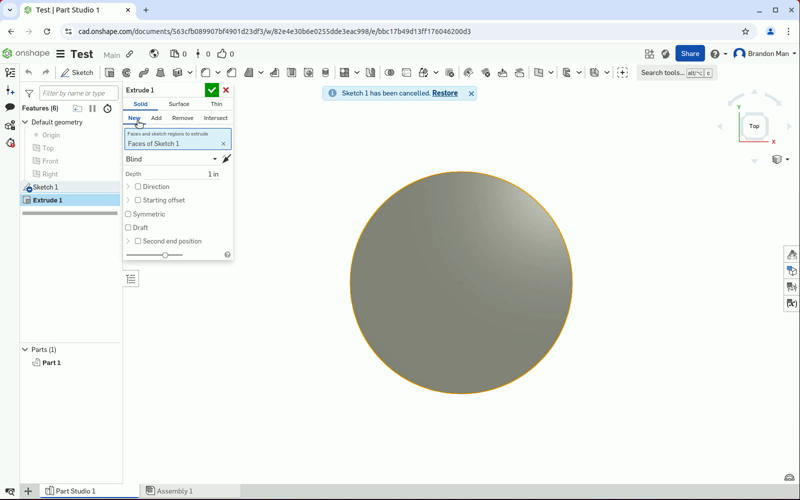
click(137, 120)
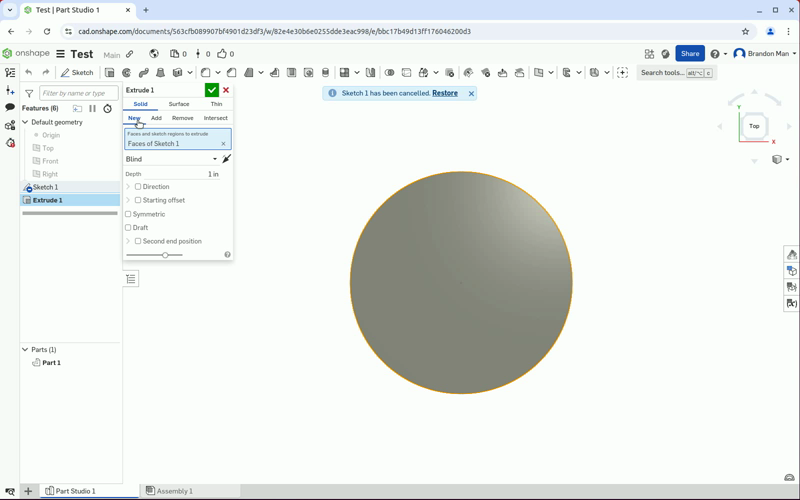
key(tab, 4)
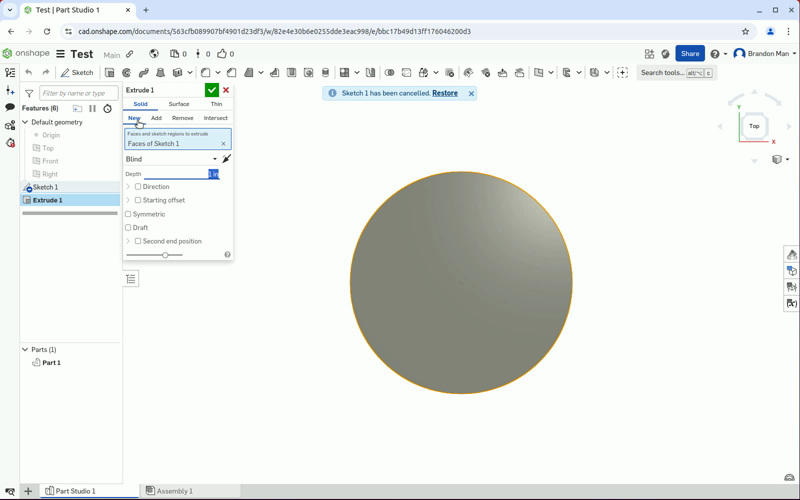
text(3.37)
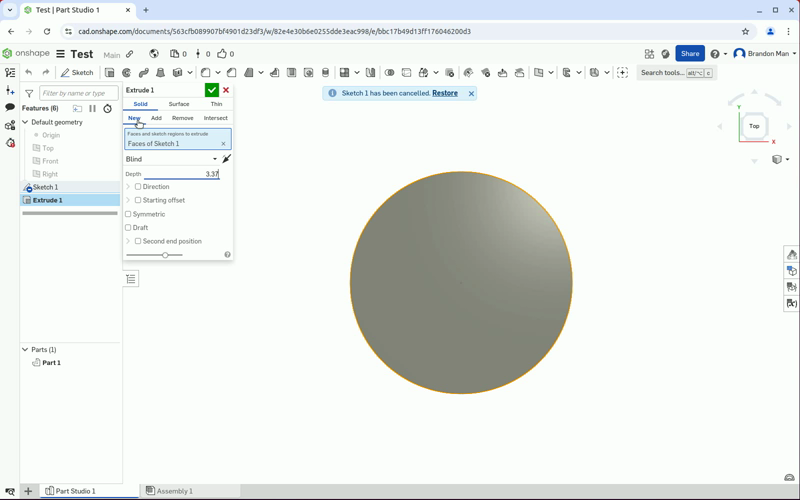
key(enter)
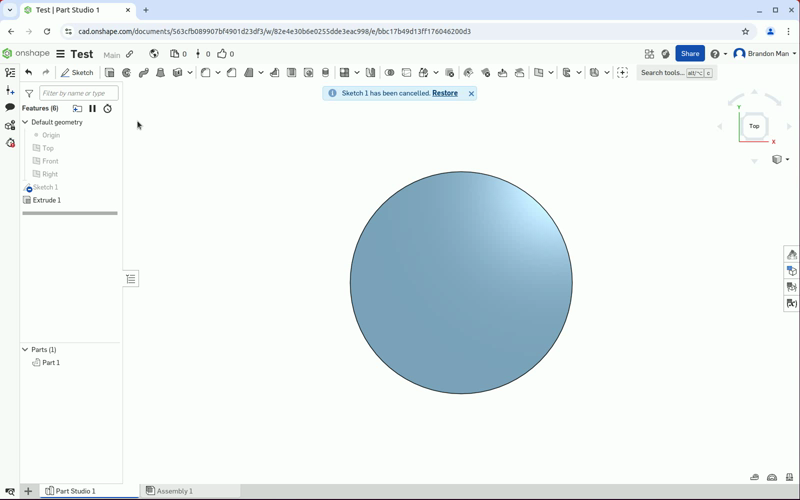
key(shift+h)
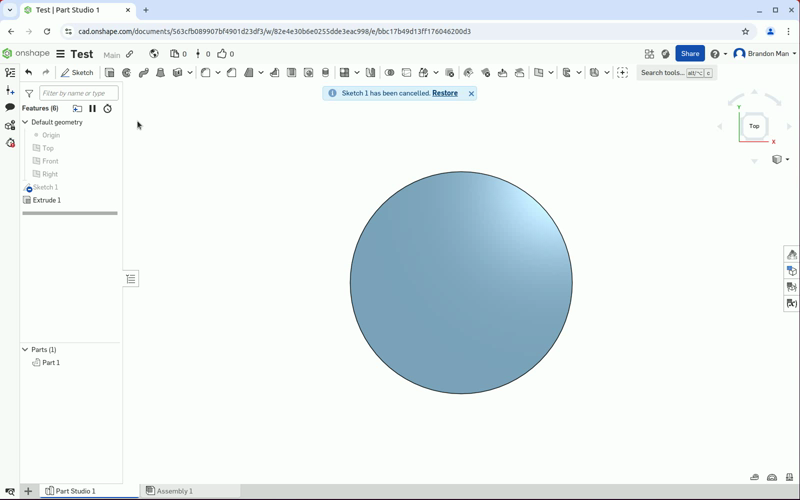
key(shift+h)
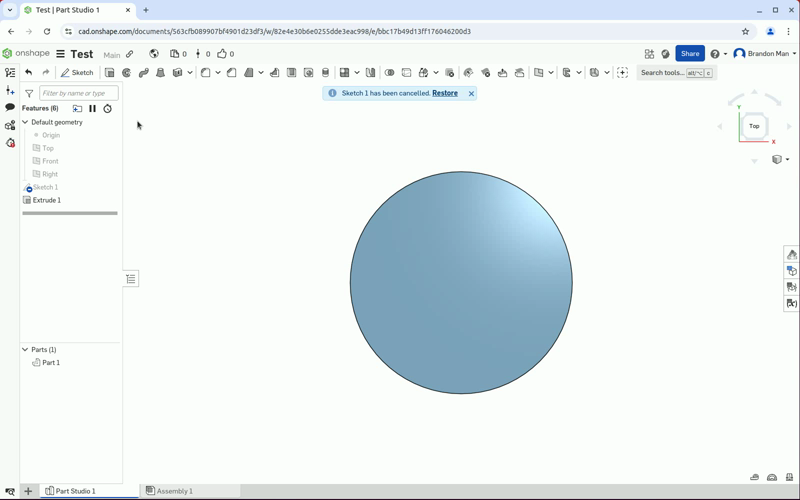
mouse_move(73, 189)
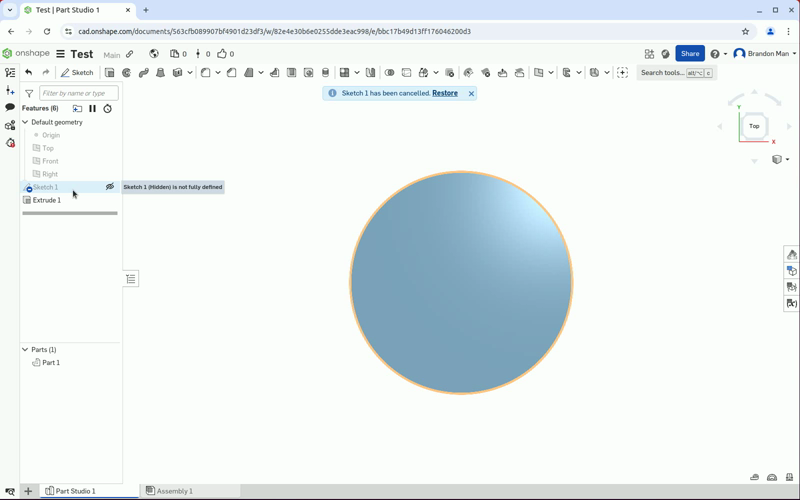
click(73, 189)
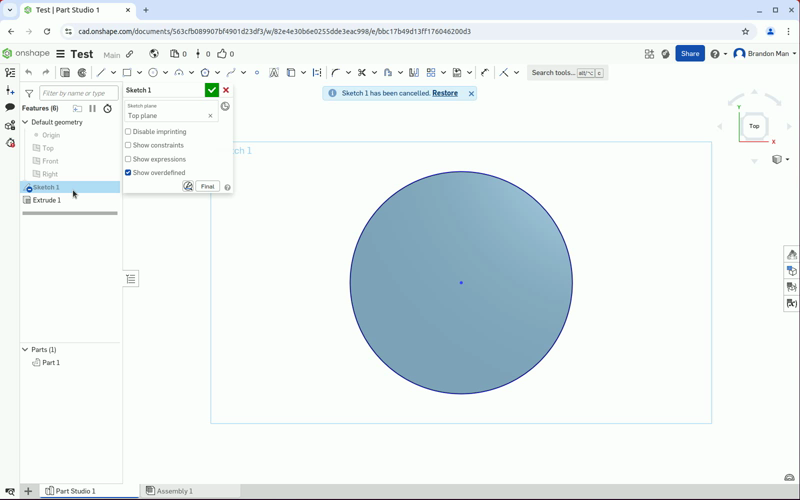
mouse_move(229, 92)
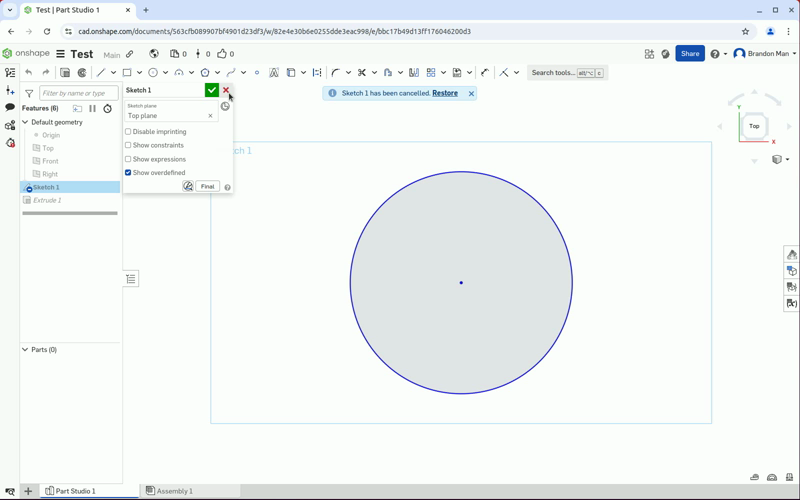
click(229, 92)
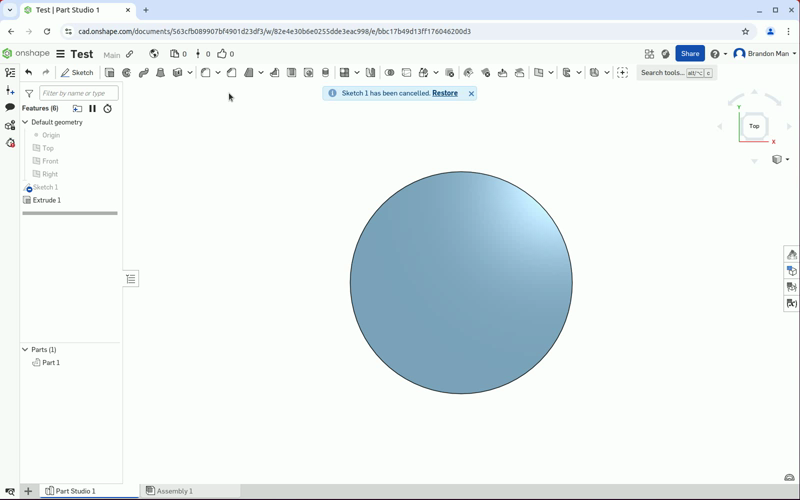
mouse_move(541, 75)
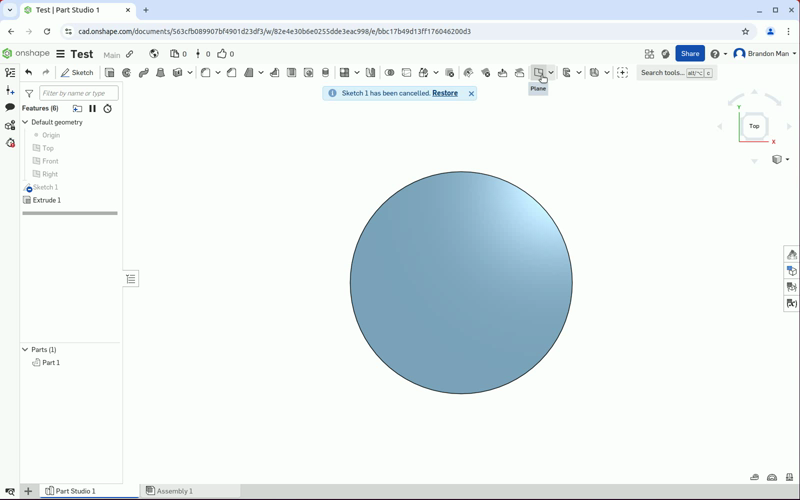
click(541, 75)
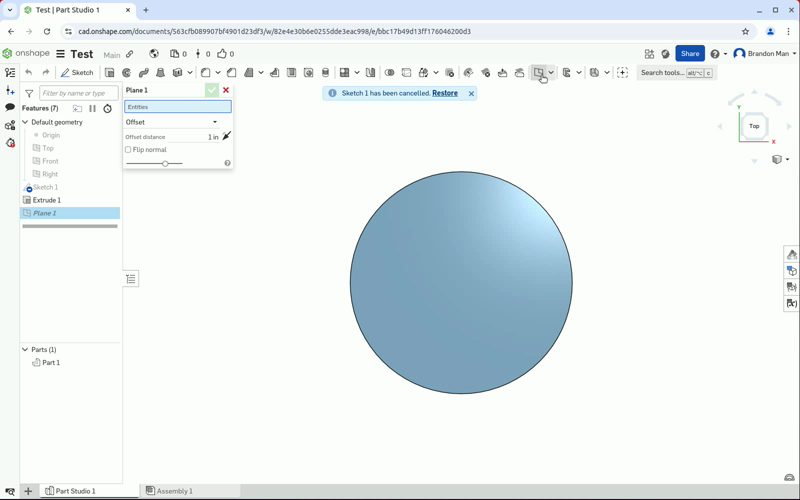
mouse_move(73, 150)
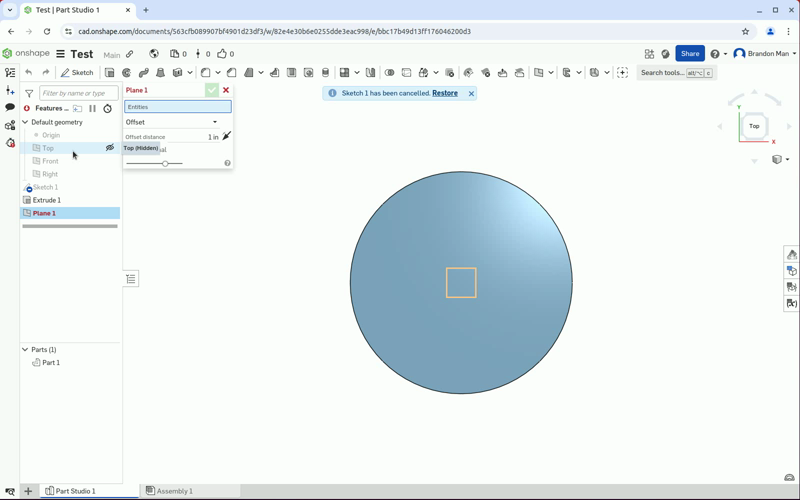
click(73, 150)
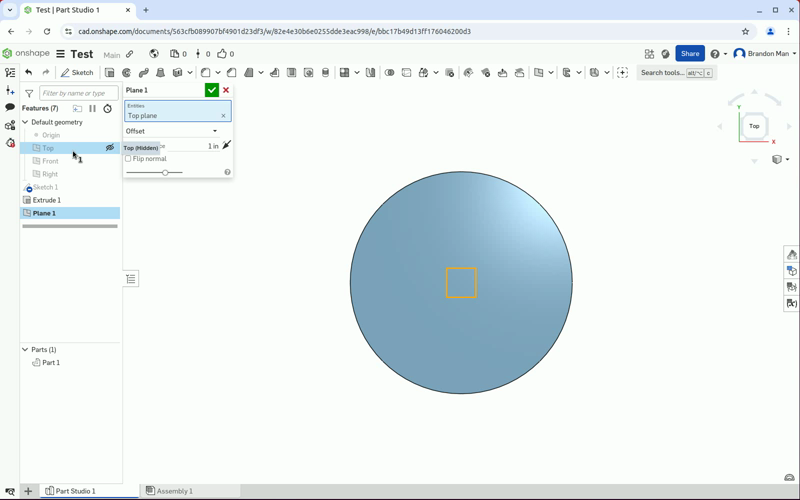
key(tab, 2)
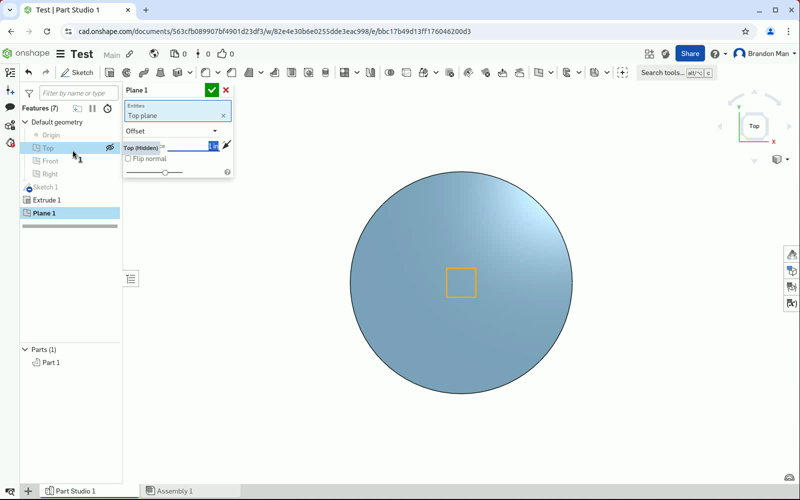
text(3.358)
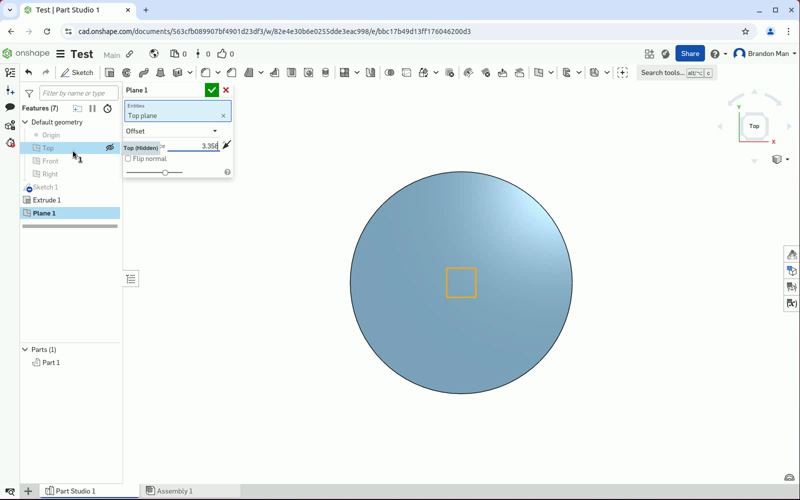
key(enter, 2)
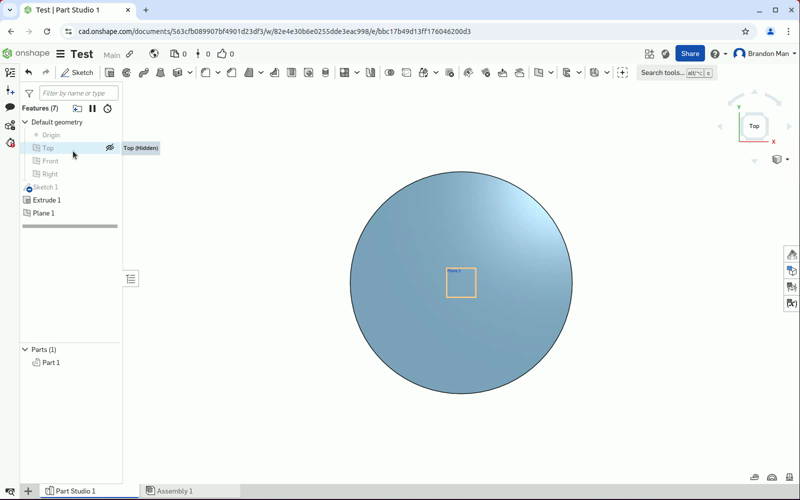
key(shift+s)
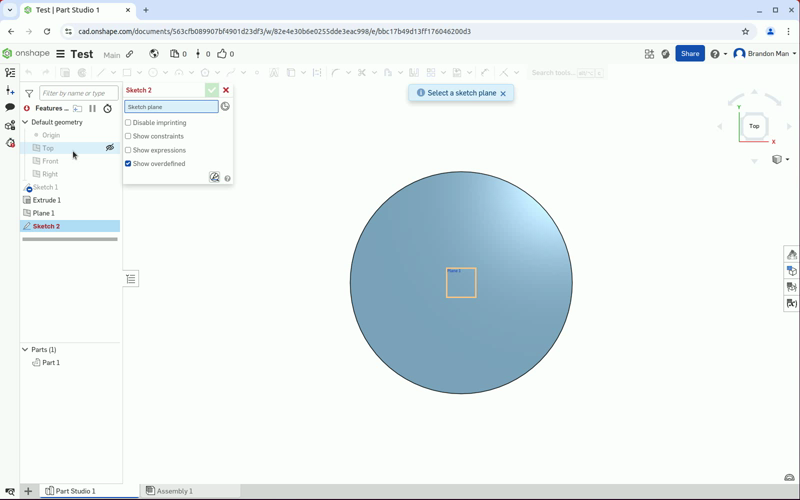
mouse_move(73, 215)
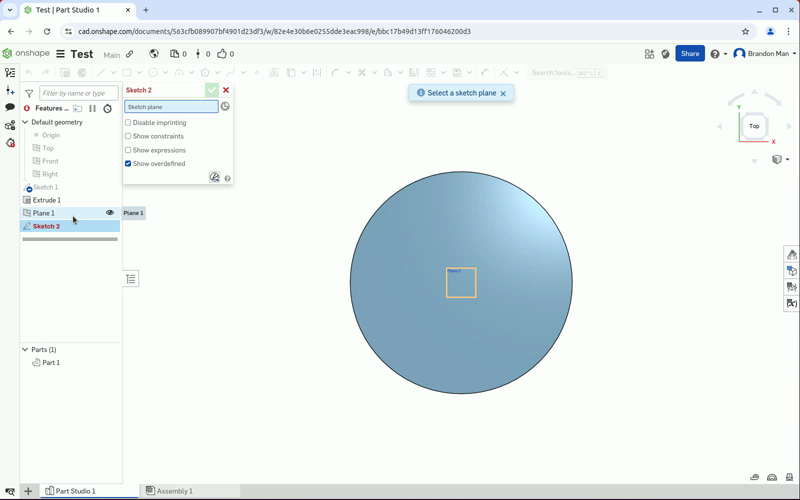
click(73, 215)
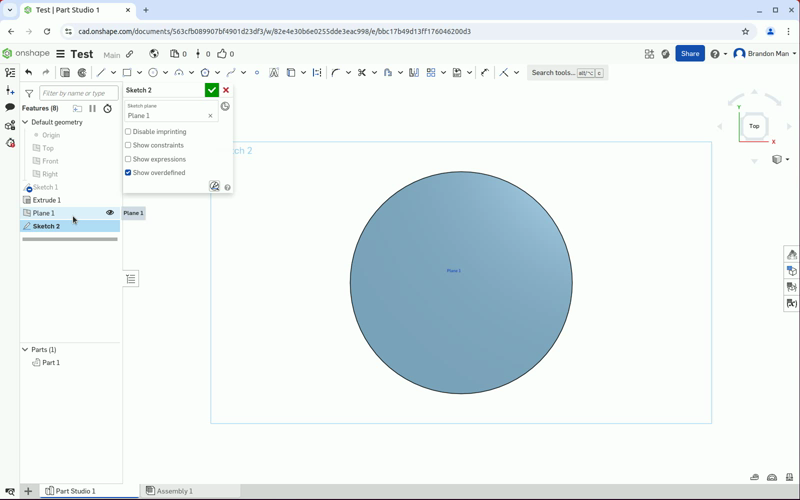
mouse_move(73, 352)
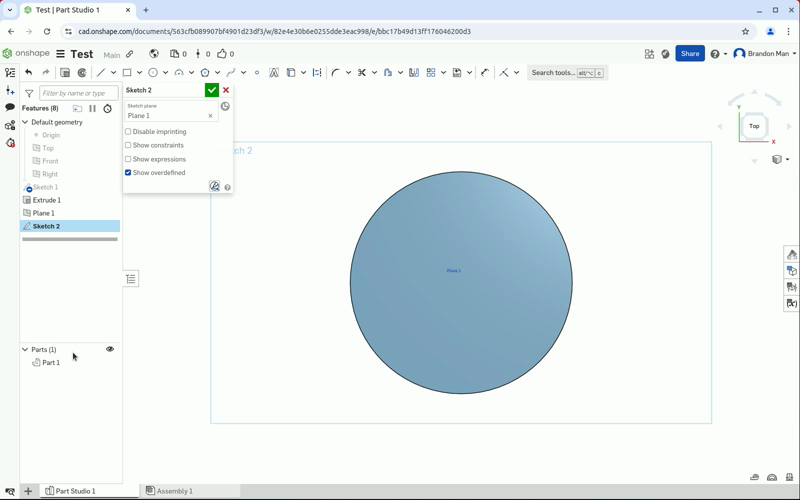
key(y)
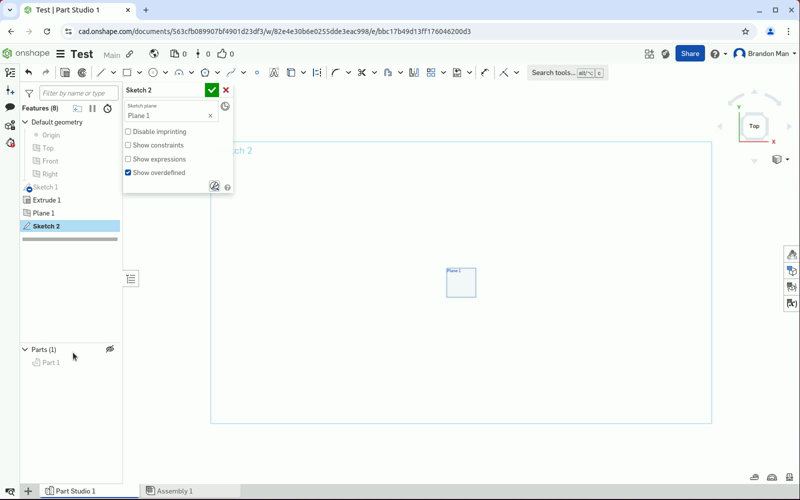
key(c)
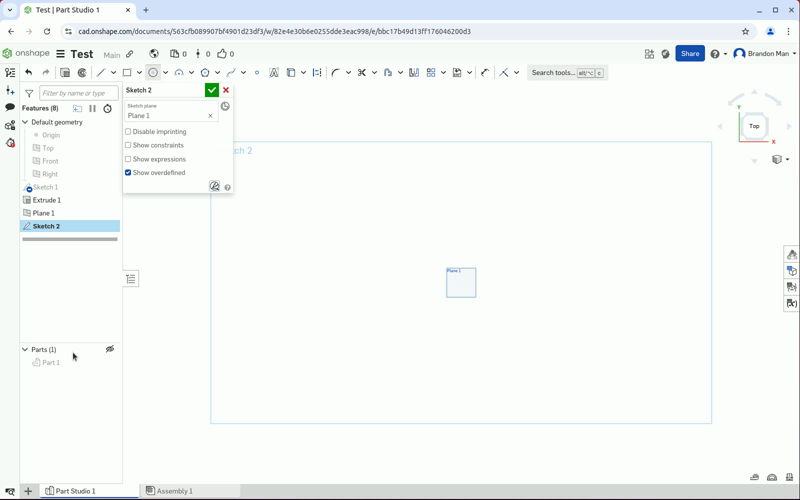
key_down(shift)
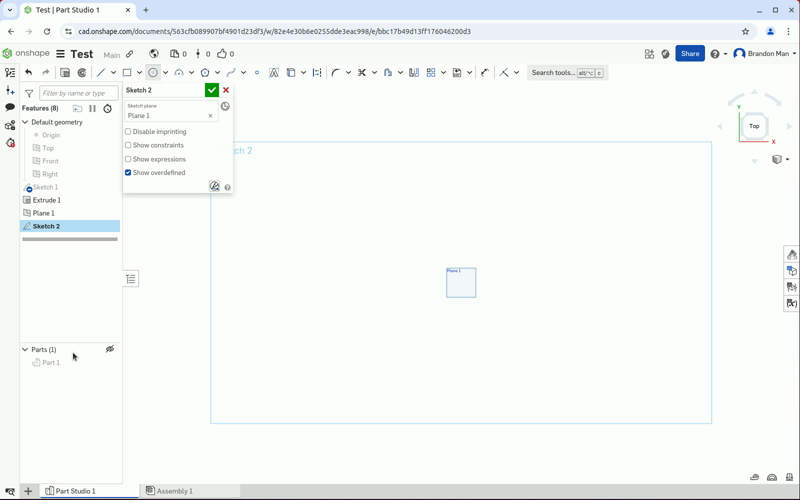
mouse_move(461, 282)
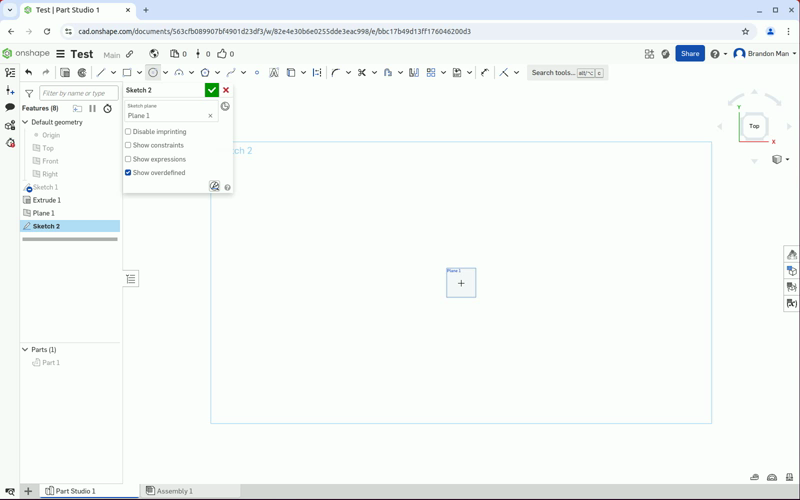
click(461, 282)
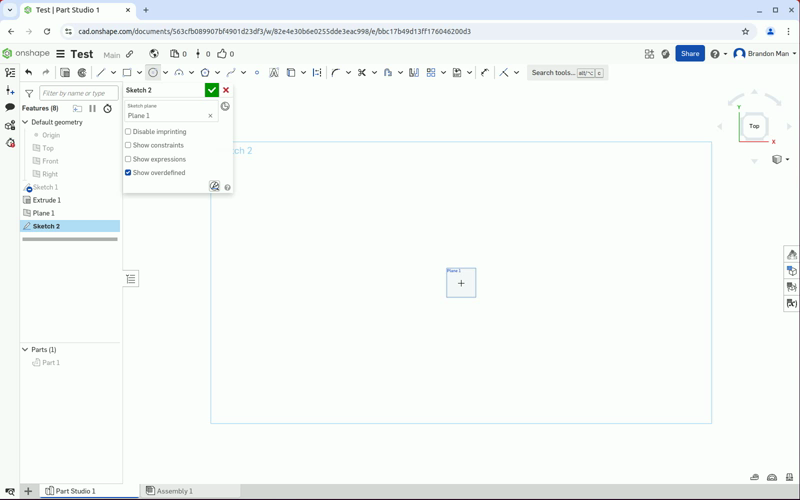
key_up(shift)
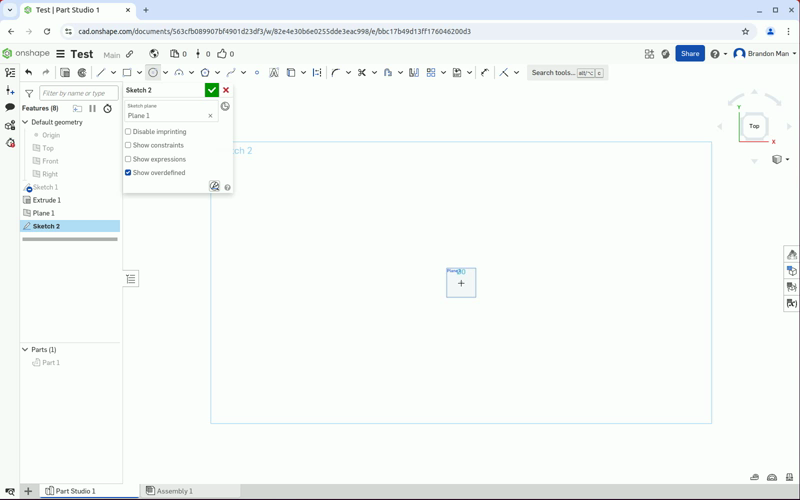
mouse_move(560, 282)
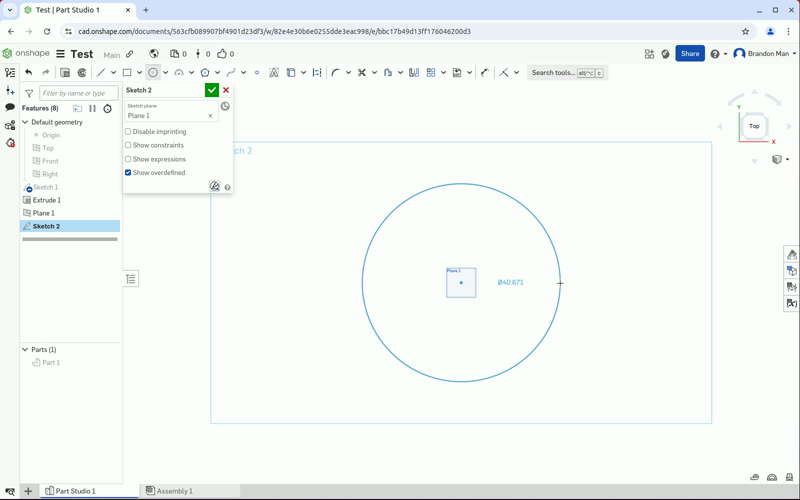
click(560, 282)
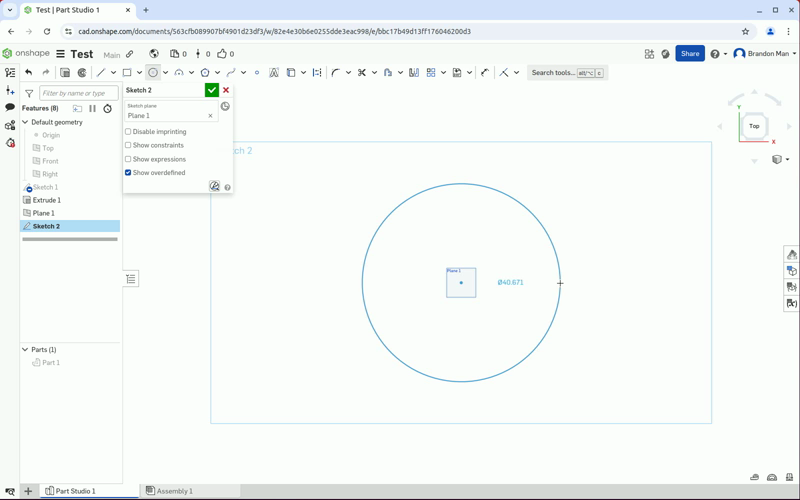
key(esc)
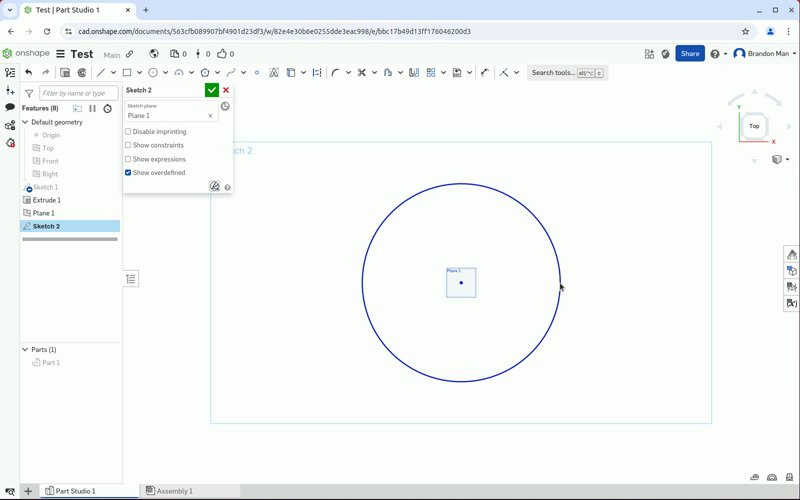
key(c)
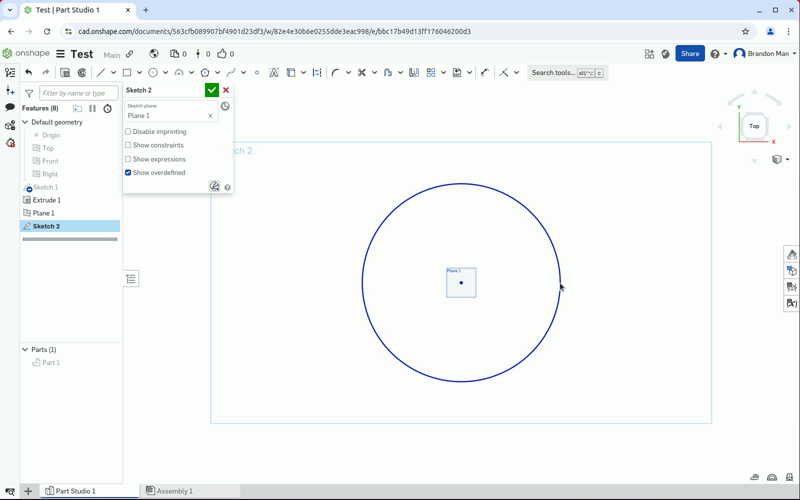
key_down(shift)
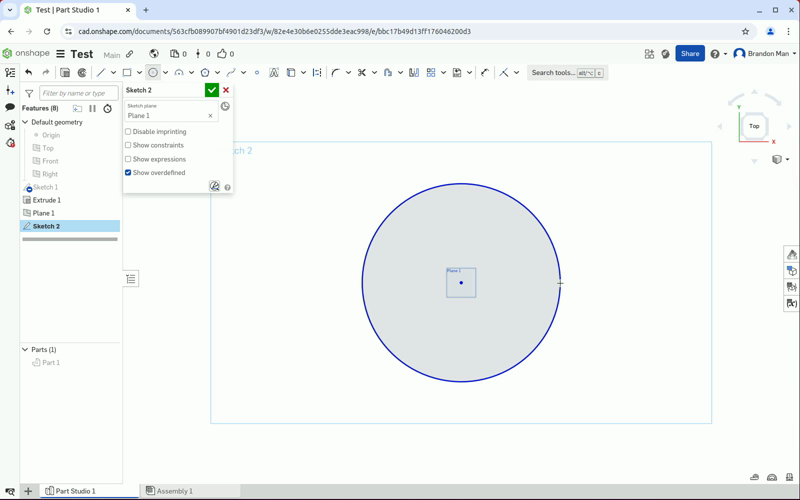
mouse_move(461, 282)
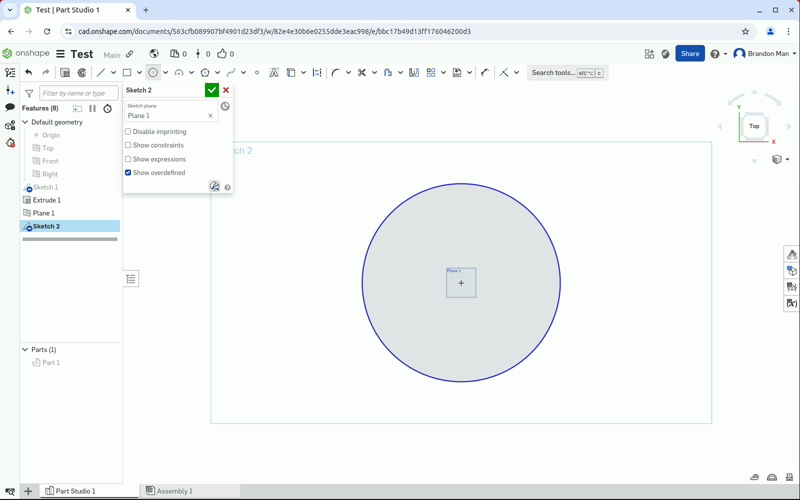
click(461, 282)
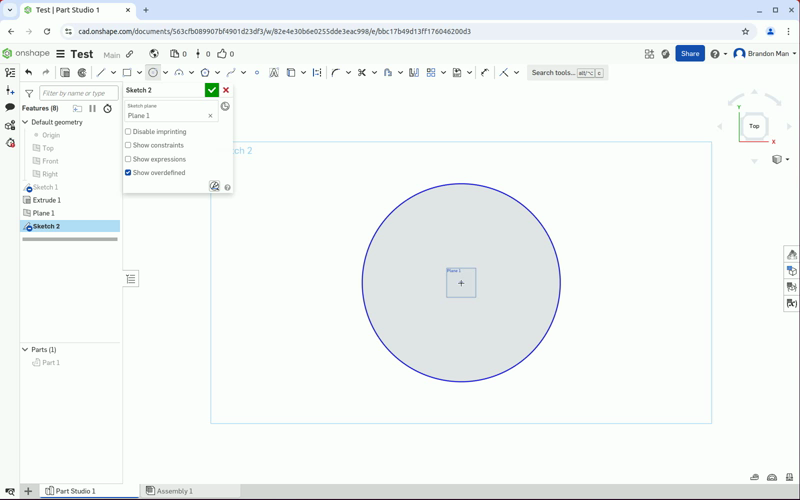
key_up(shift)
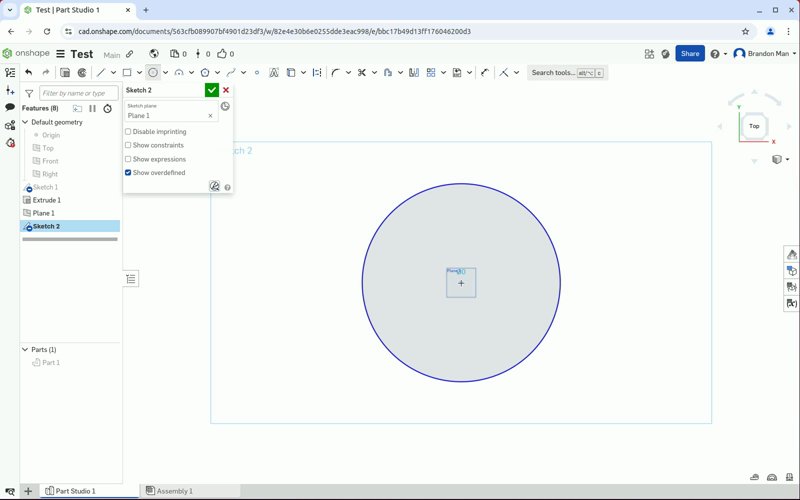
mouse_move(543, 282)
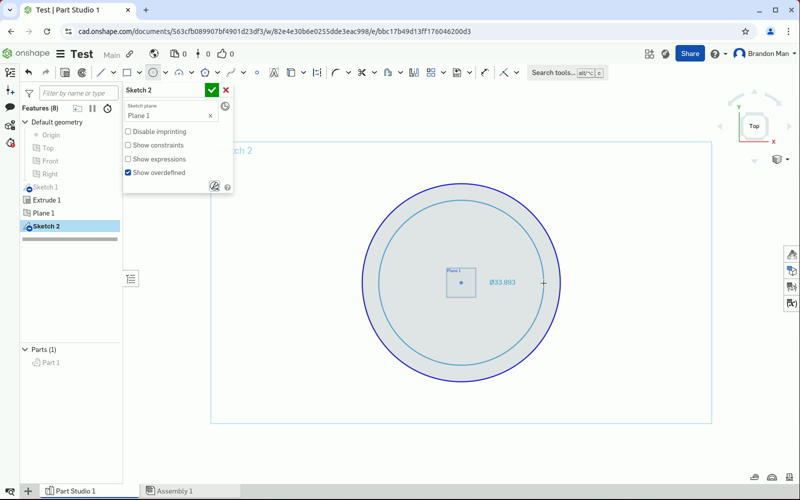
click(543, 282)
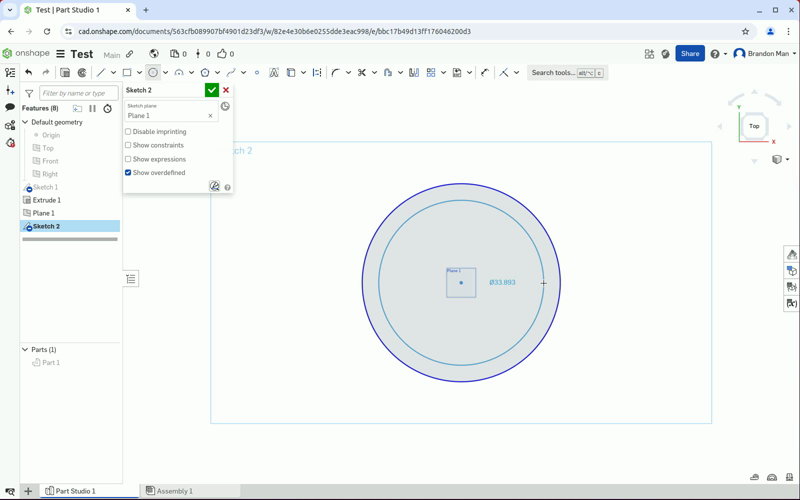
key(esc)
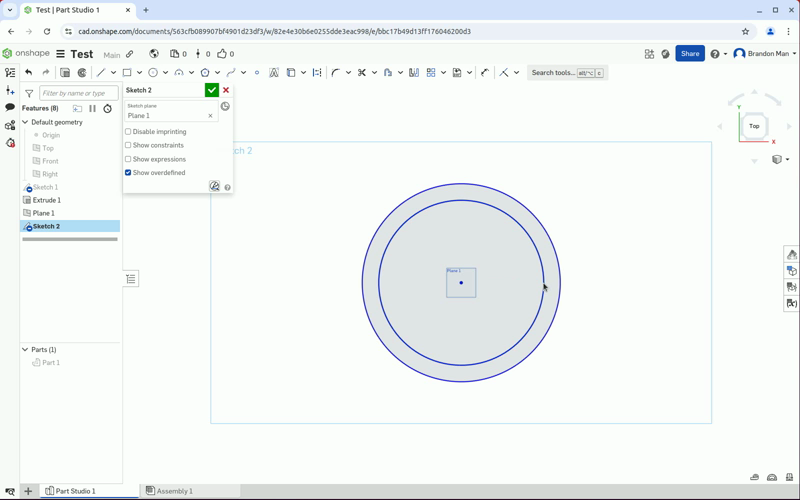
mouse_move(371, 280)
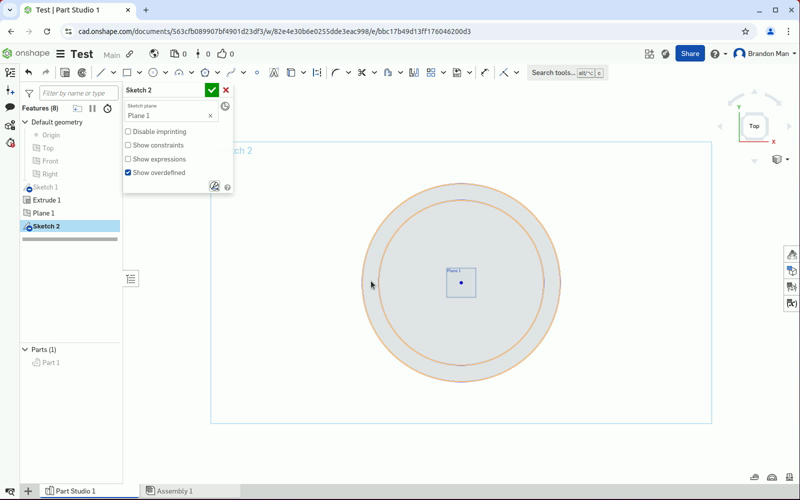
click(371, 280)
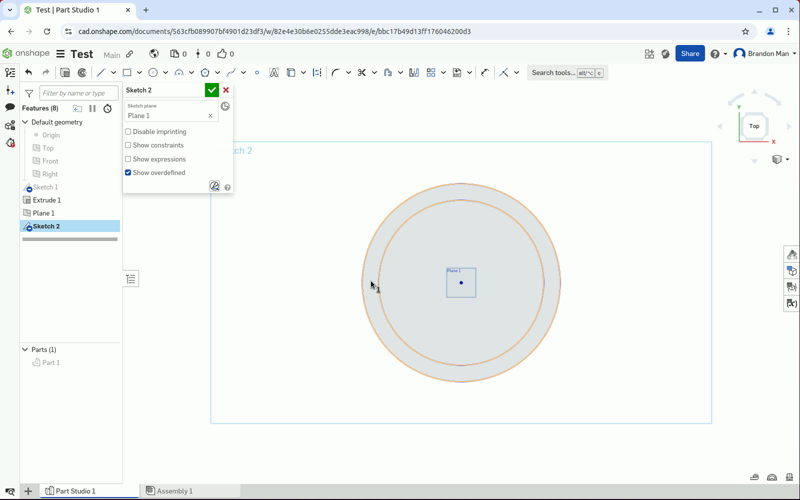
mouse_move(73, 352)
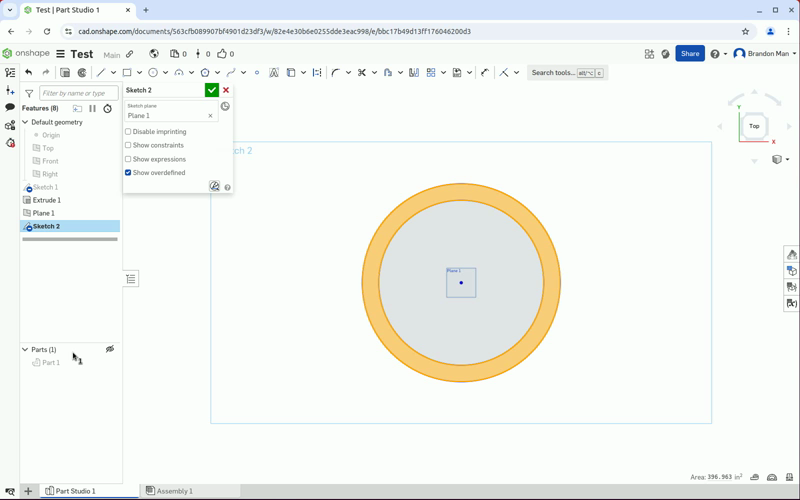
key(shift+y)
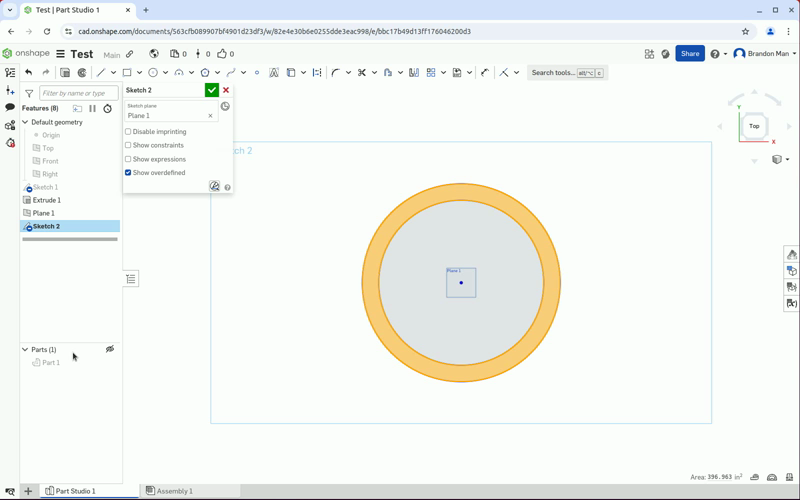
key(shift+e)
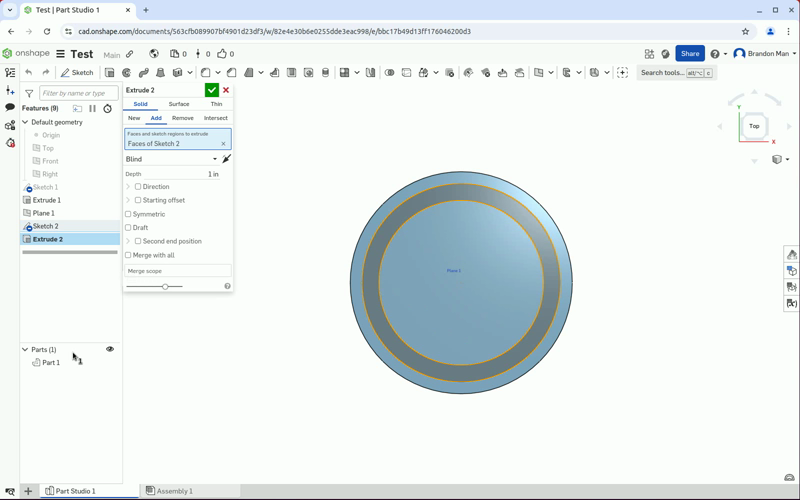
mouse_move(143, 106)
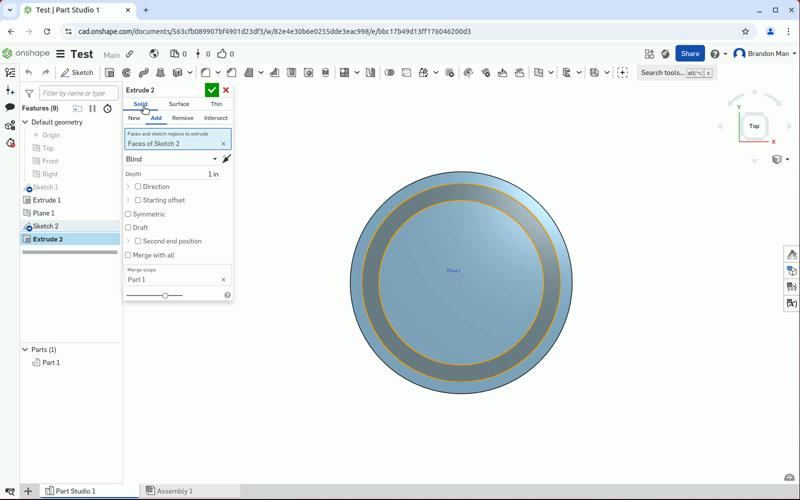
click(143, 106)
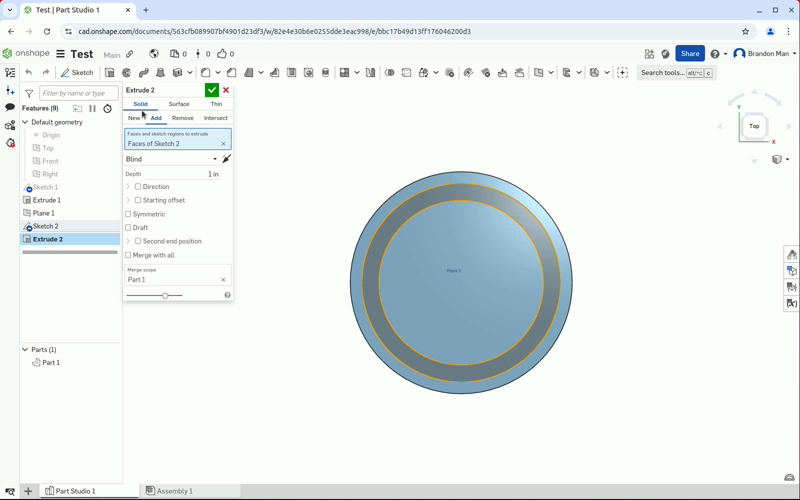
mouse_move(137, 120)
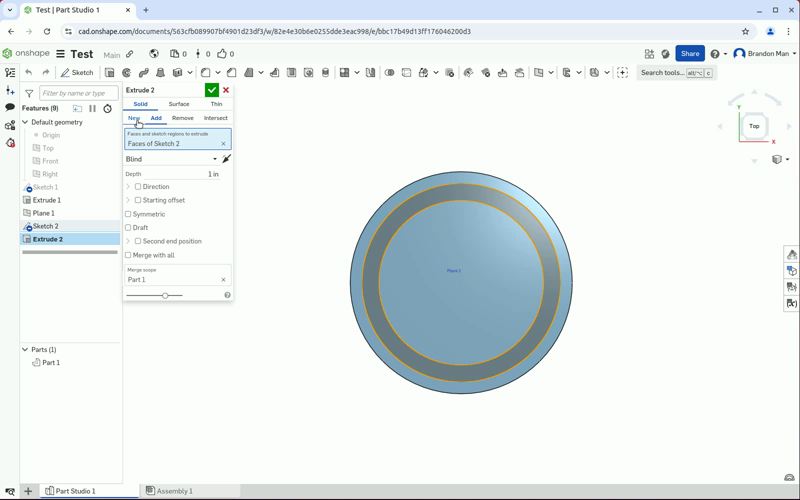
click(137, 120)
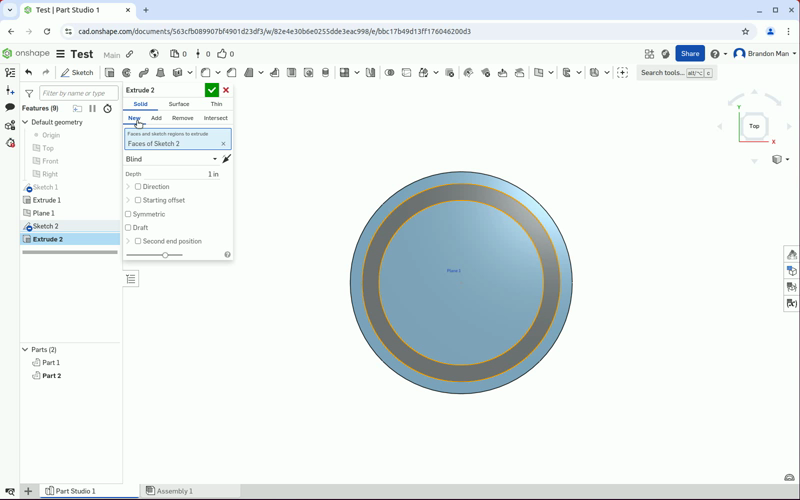
key(tab, 4)
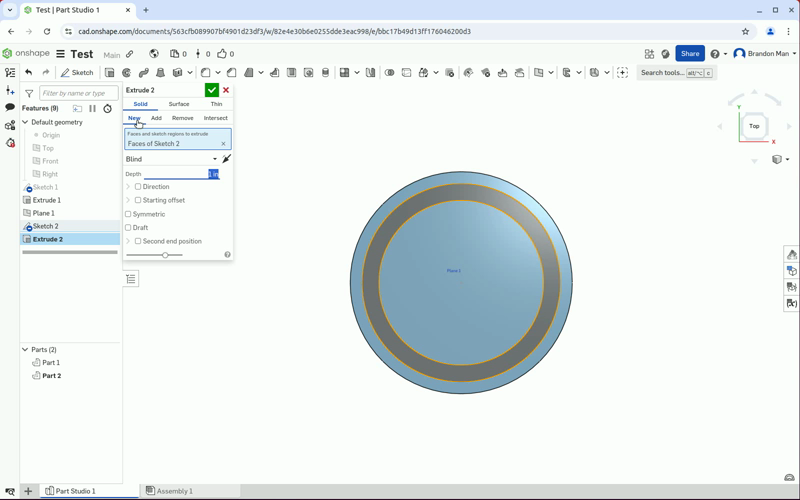
text(16.85)
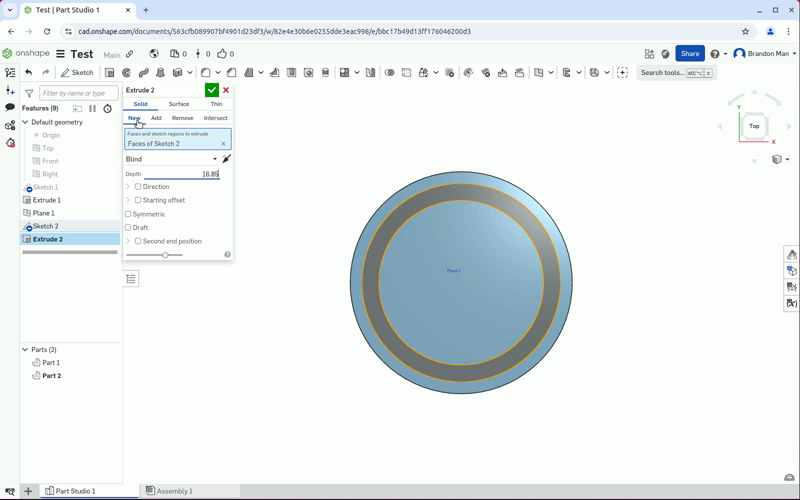
key(enter)
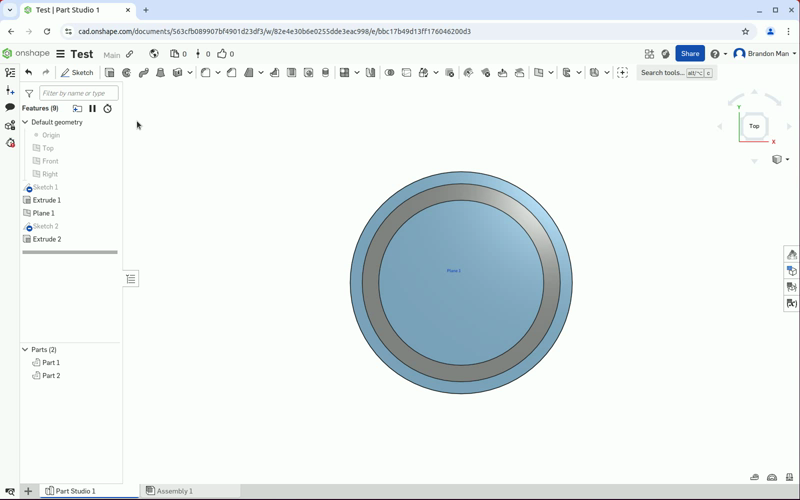
key(shift+h)
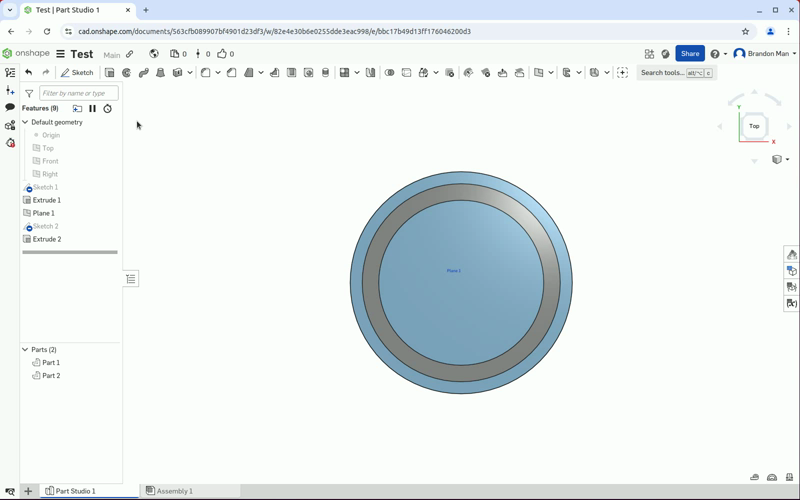
key(shift+h)
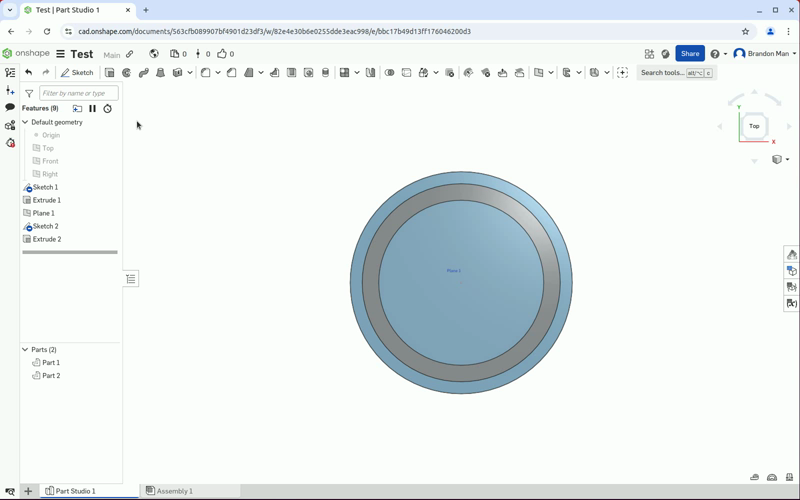
key(shift+7)
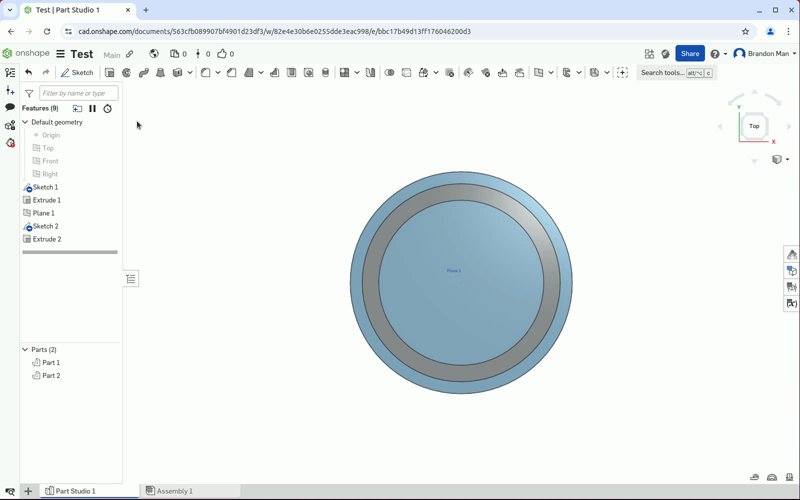
key(up, 3)
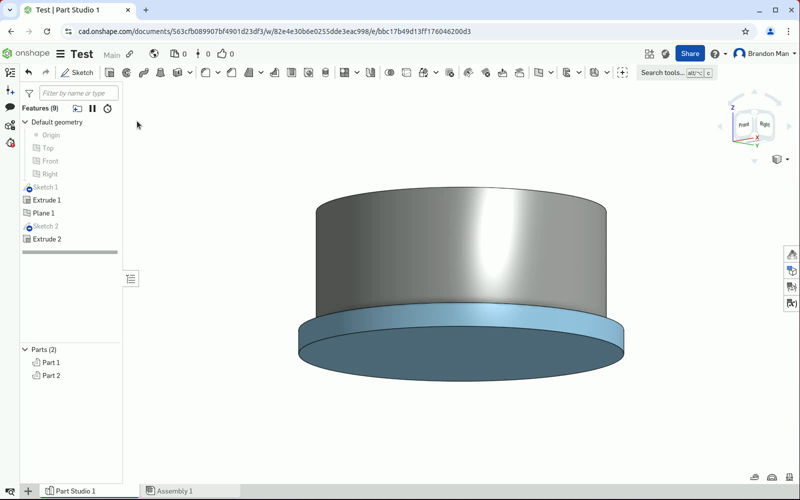
key(left, 3)
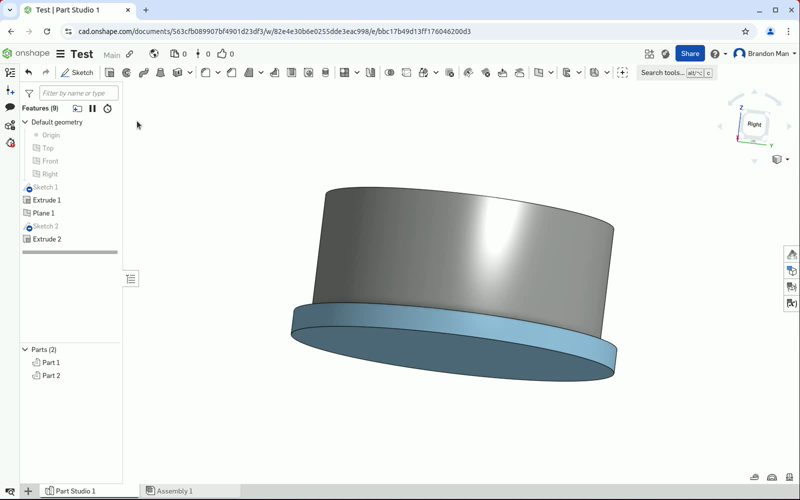
key(right, 3)
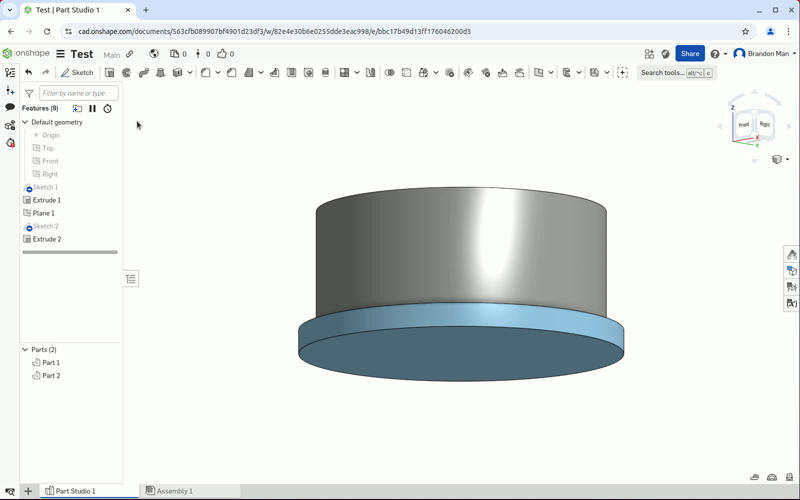
key(down, 3)
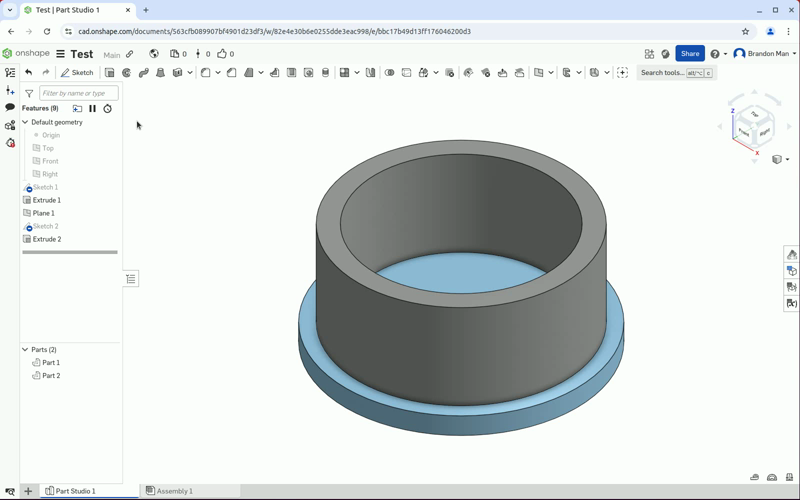
mouse_move(73, 189)
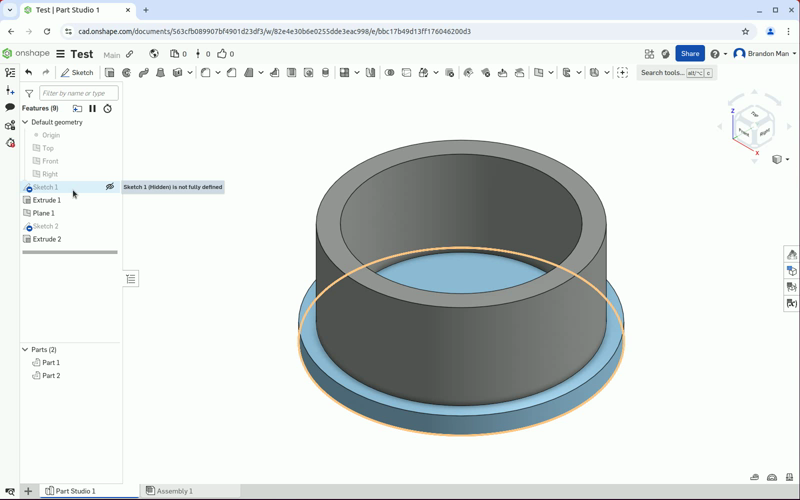
click(73, 189)